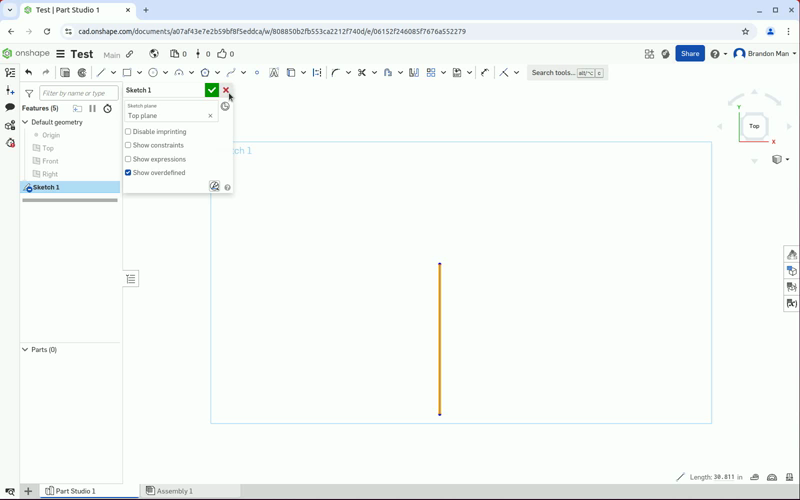
key(shift+h)
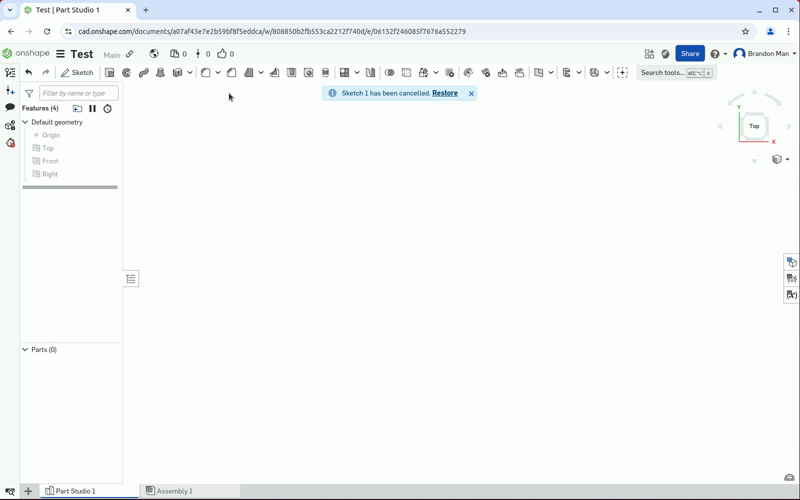
mouse_move(73, 352)
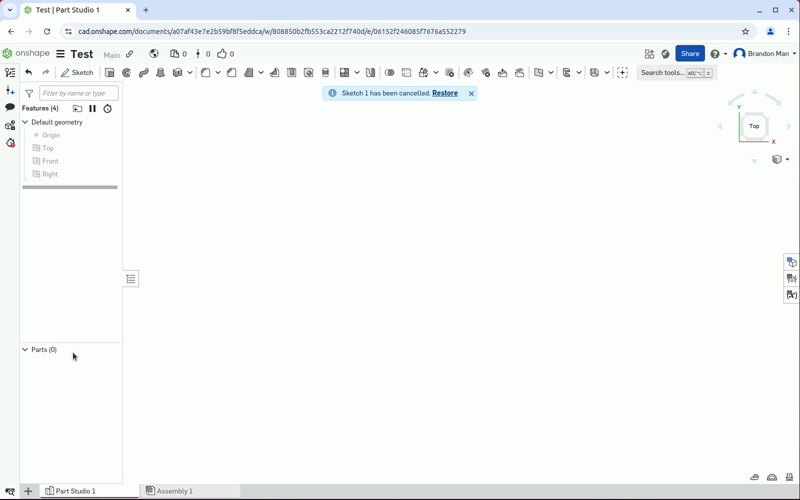
key(y)
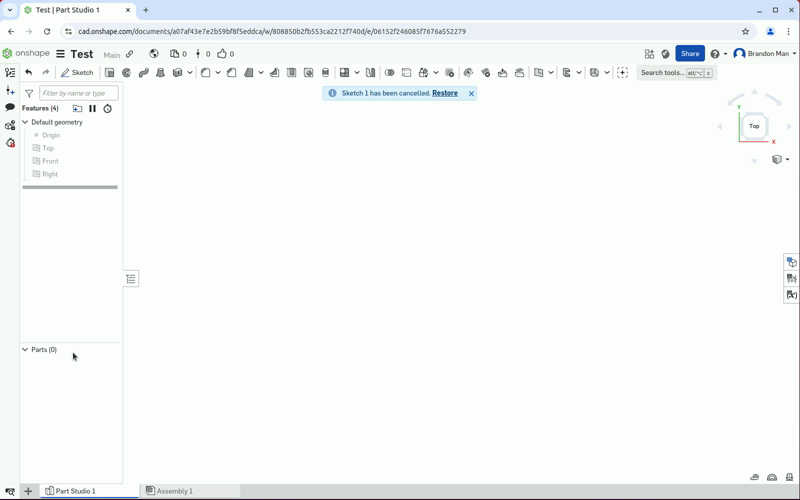
key(shift+p)
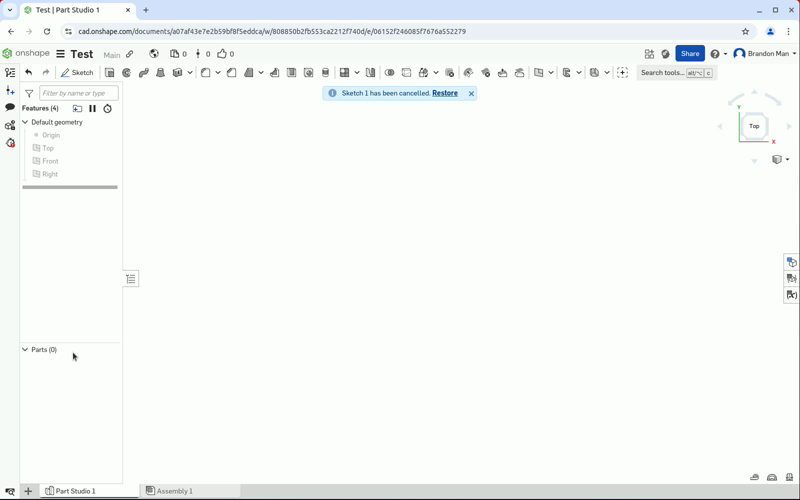
key(space)
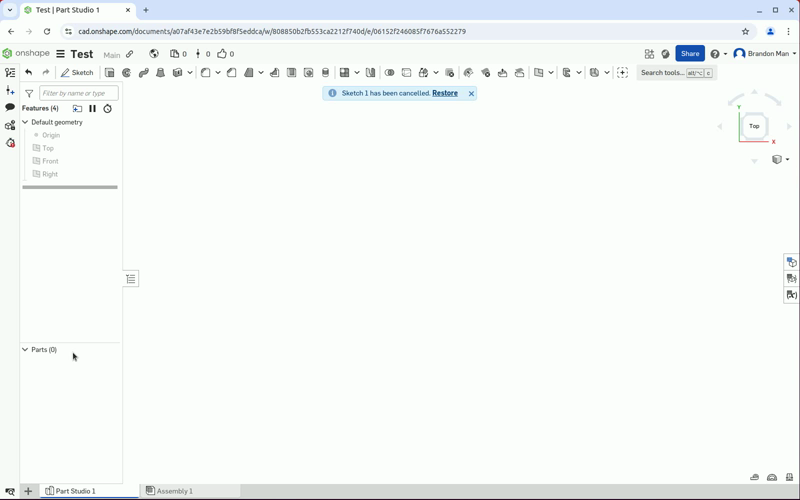
key_down(shift)
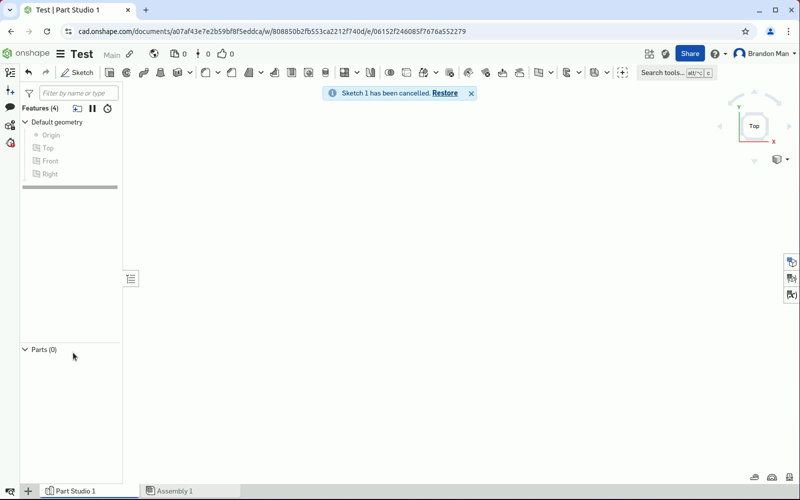
key(up)
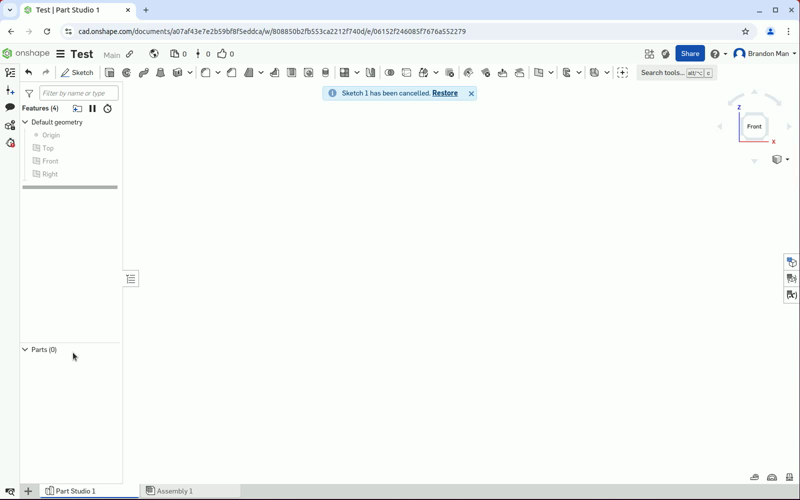
key_up(shift)
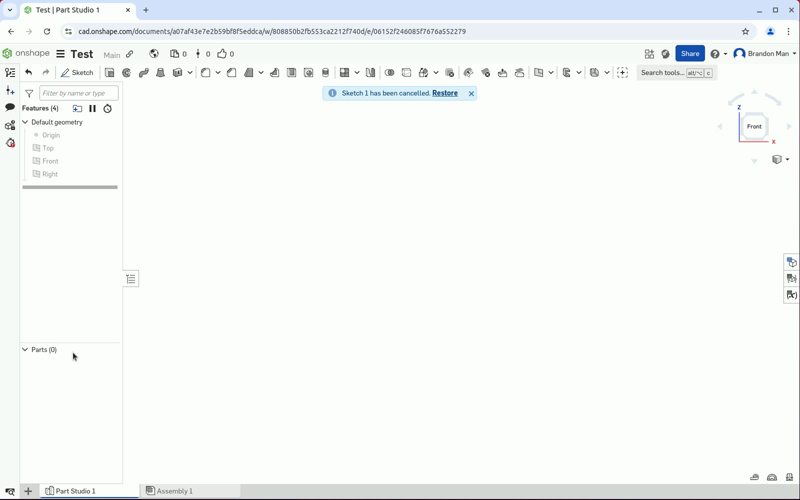
mouse_move(73, 352)
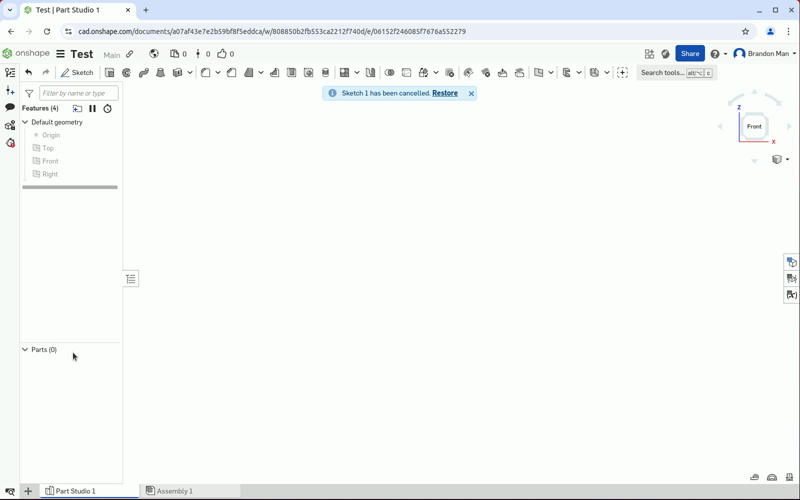
key(shift+y)
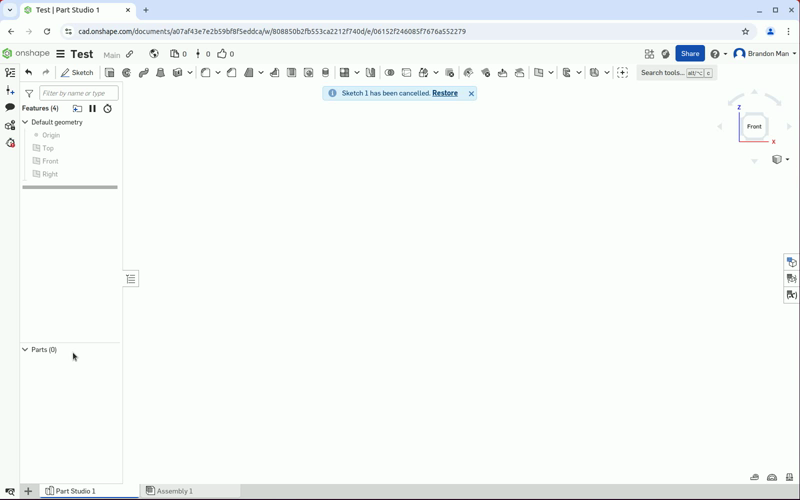
key(shift+s)
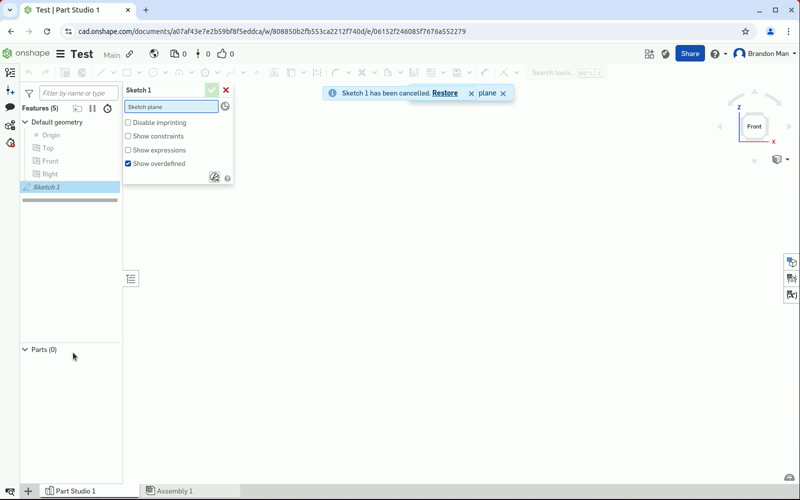
mouse_move(73, 163)
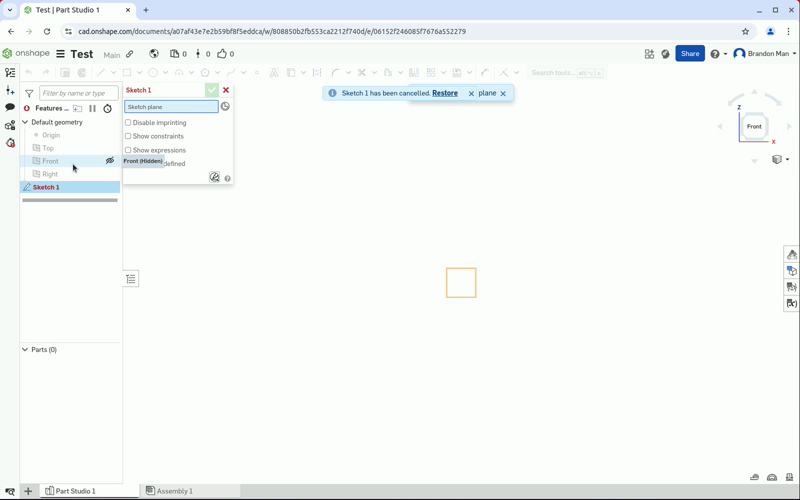
click(73, 163)
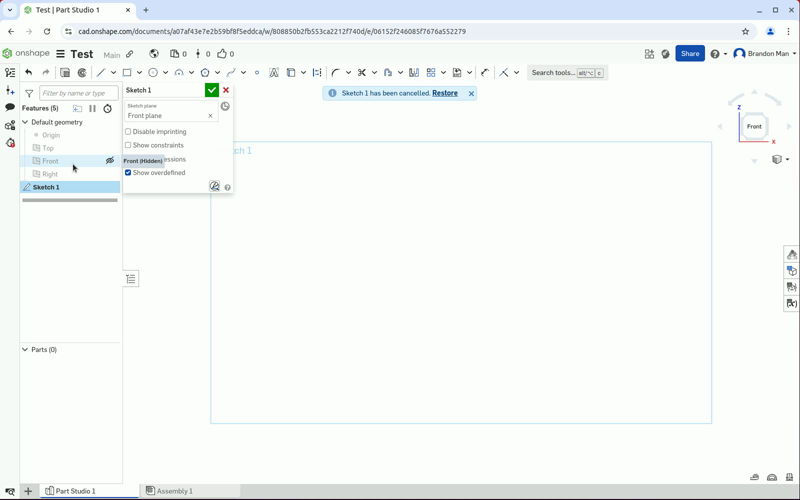
mouse_move(73, 352)
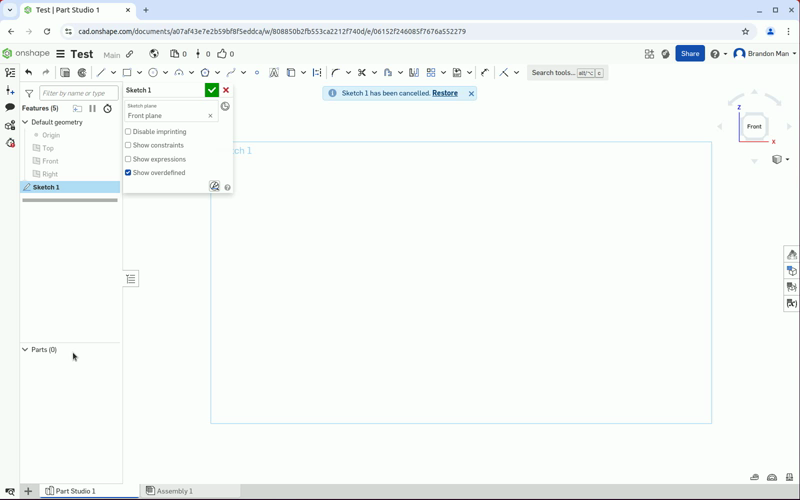
key(y)
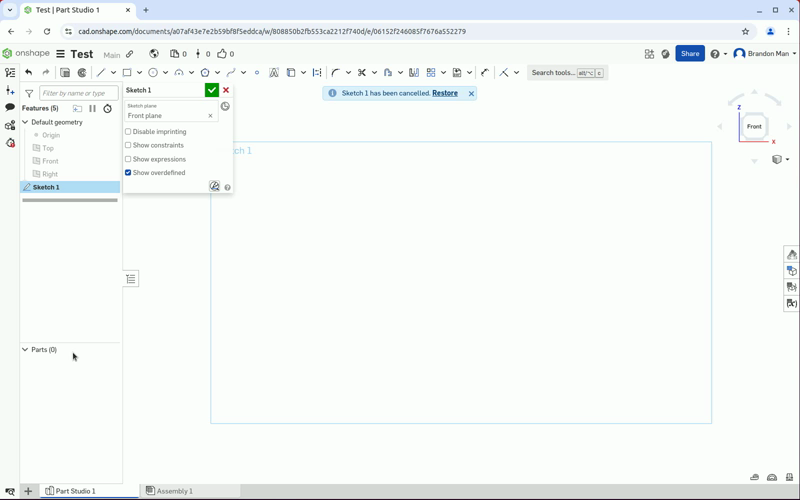
key(c)
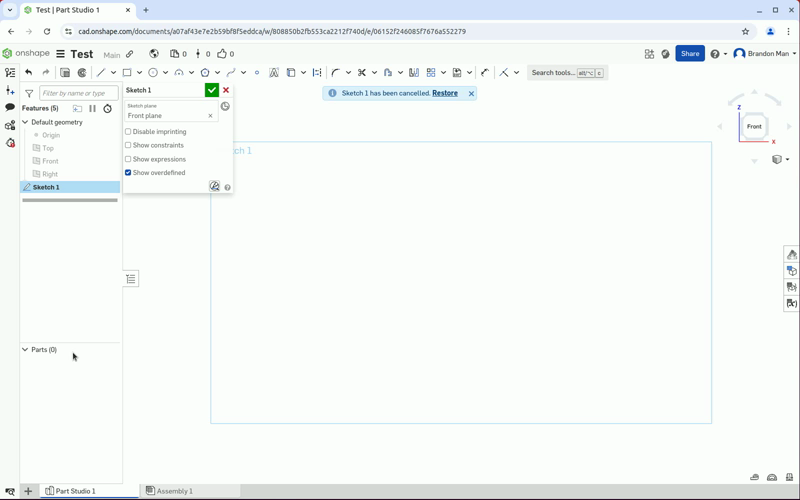
key_down(shift)
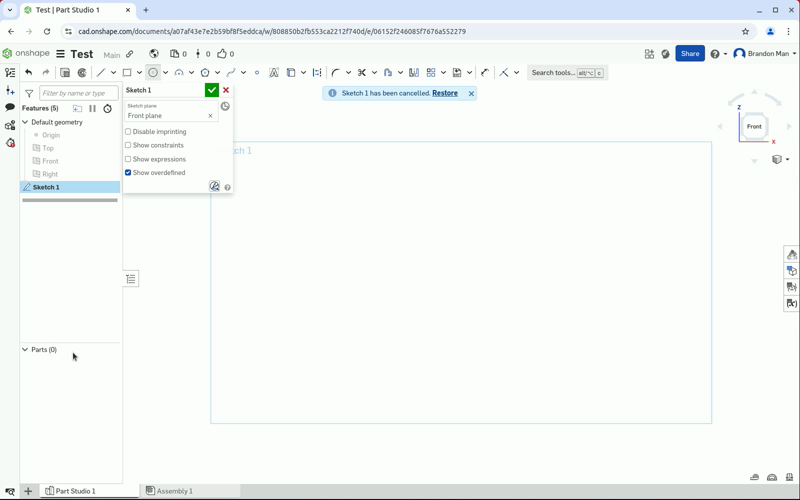
mouse_move(460, 282)
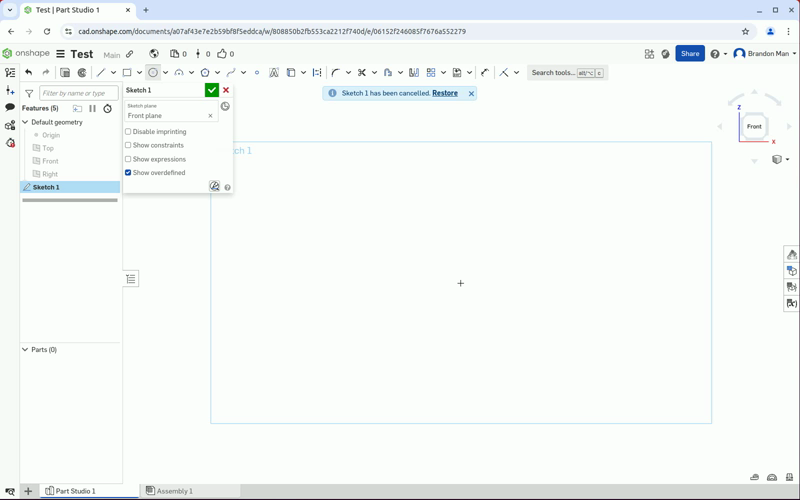
click(460, 282)
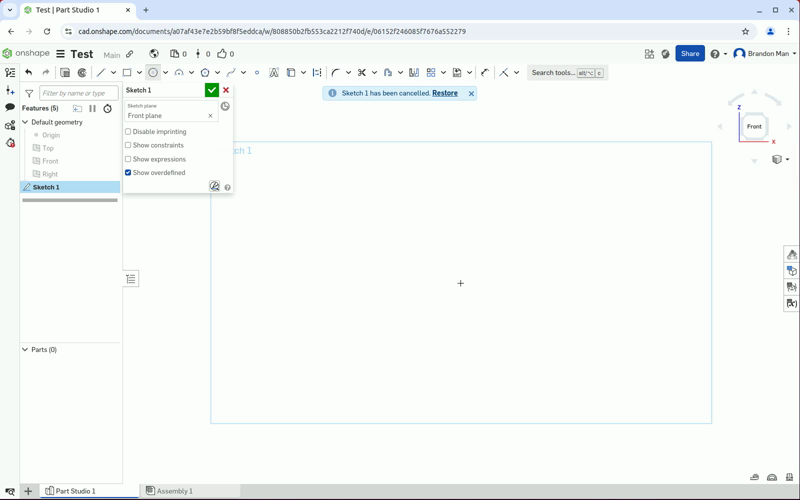
key_up(shift)
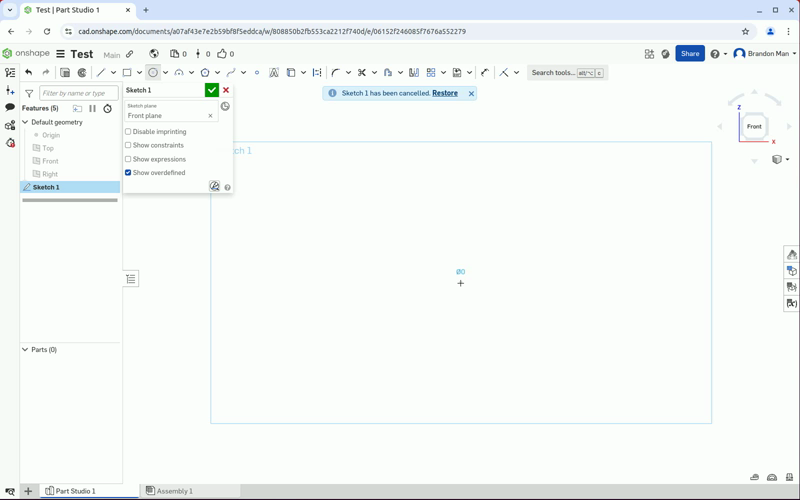
mouse_move(541, 282)
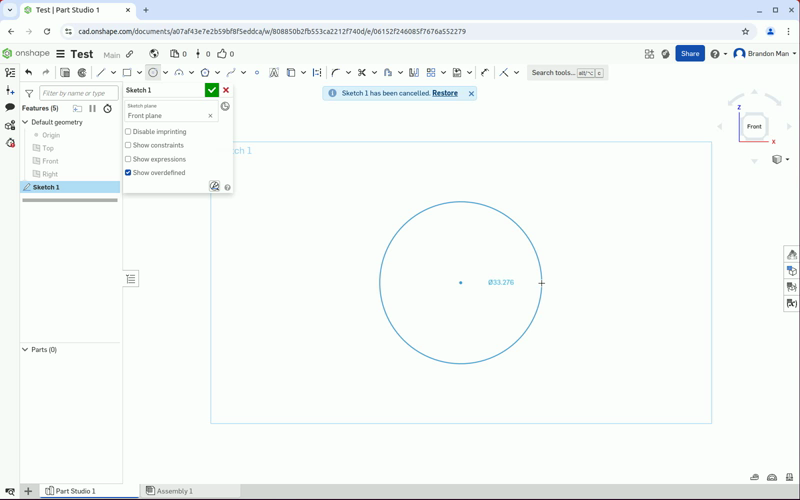
click(541, 282)
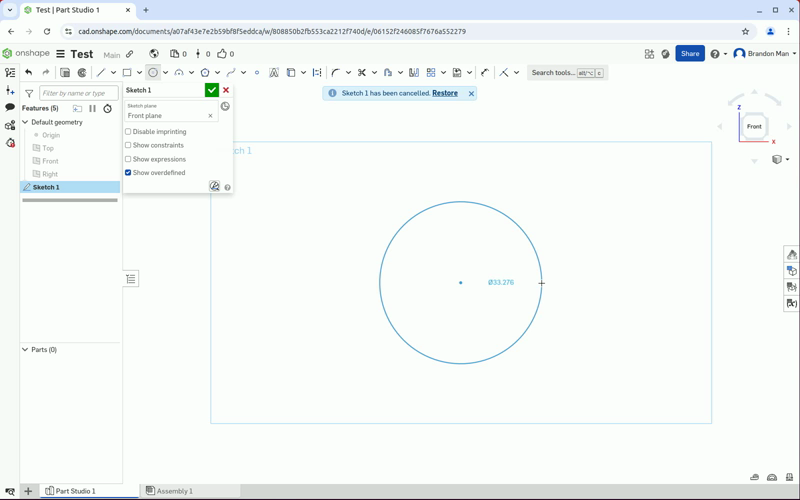
key(esc)
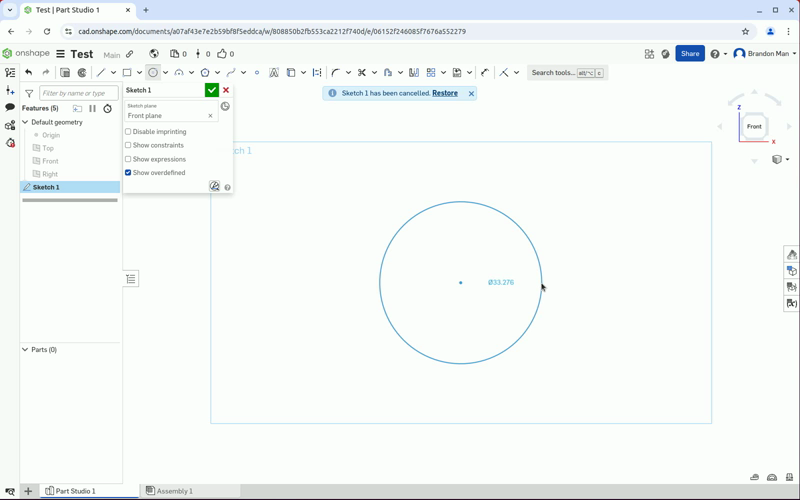
mouse_move(444, 313)
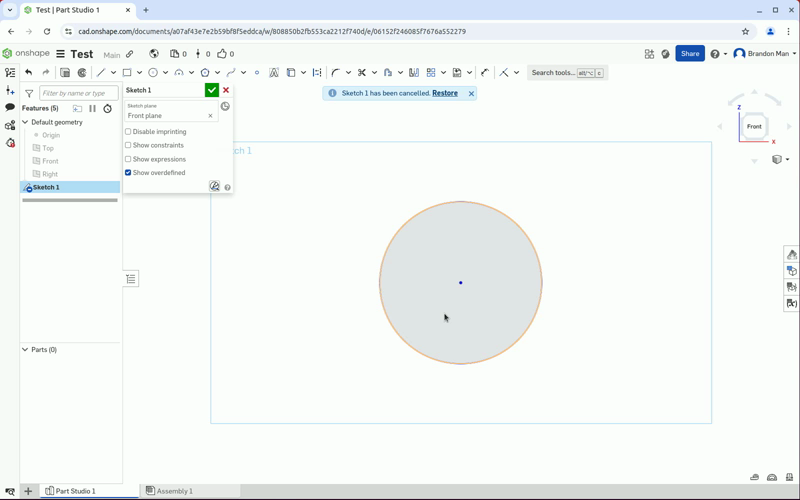
click(444, 313)
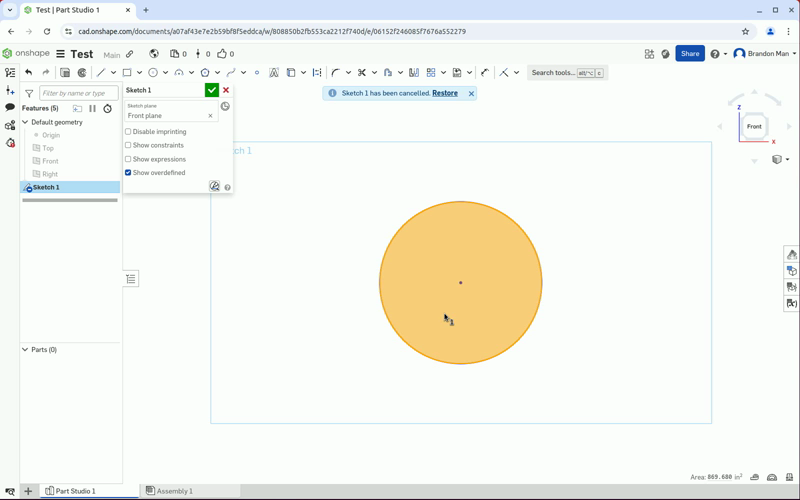
mouse_move(73, 352)
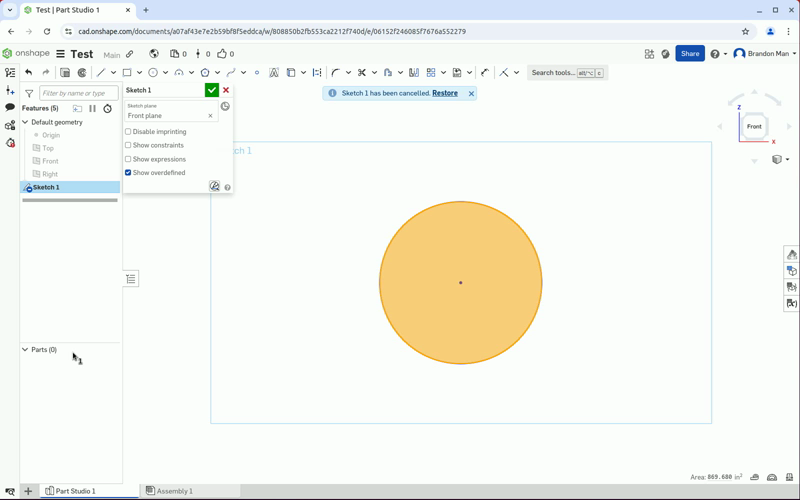
key(shift+y)
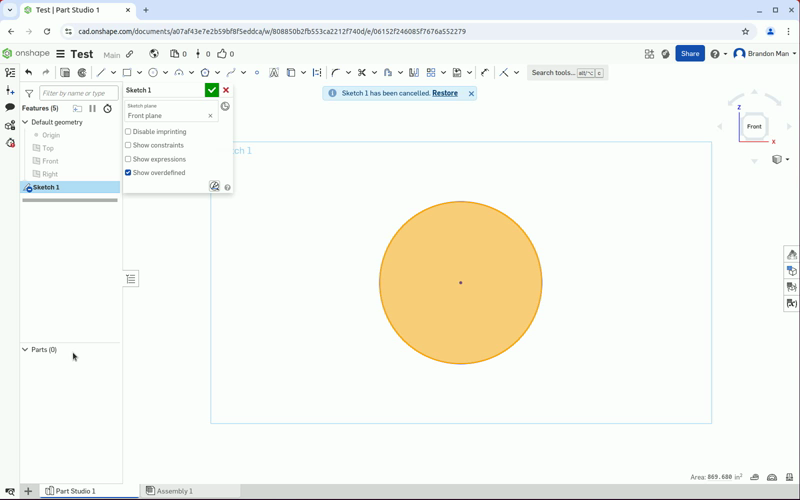
key(shift+e)
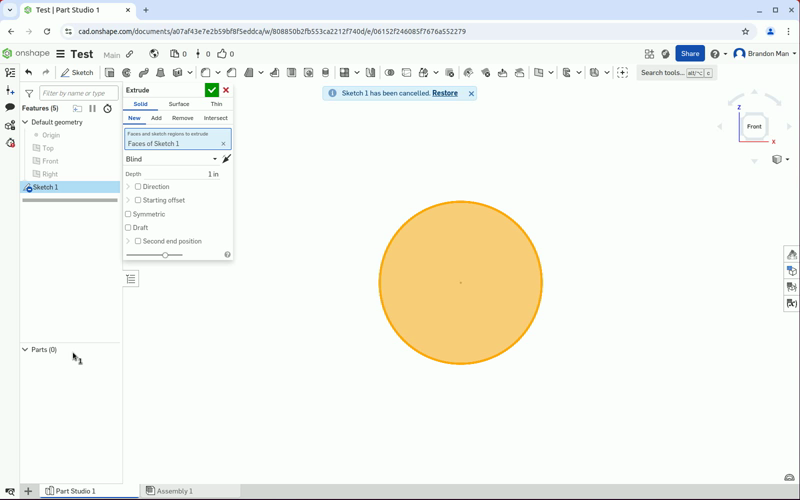
mouse_move(143, 106)
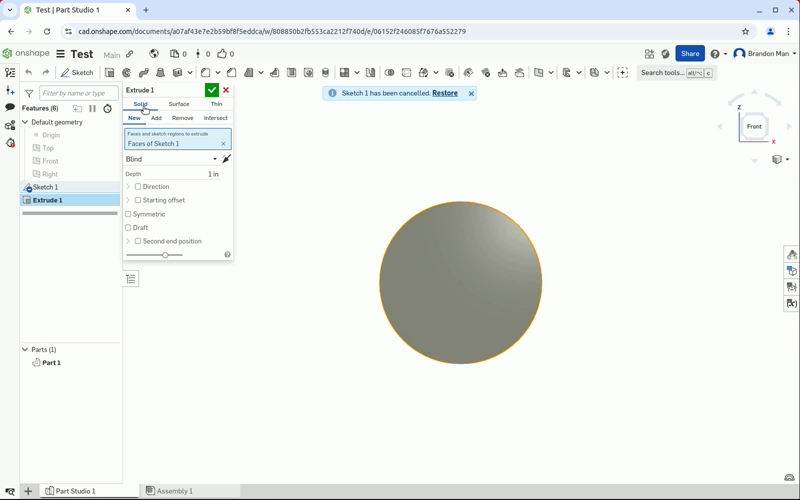
click(143, 106)
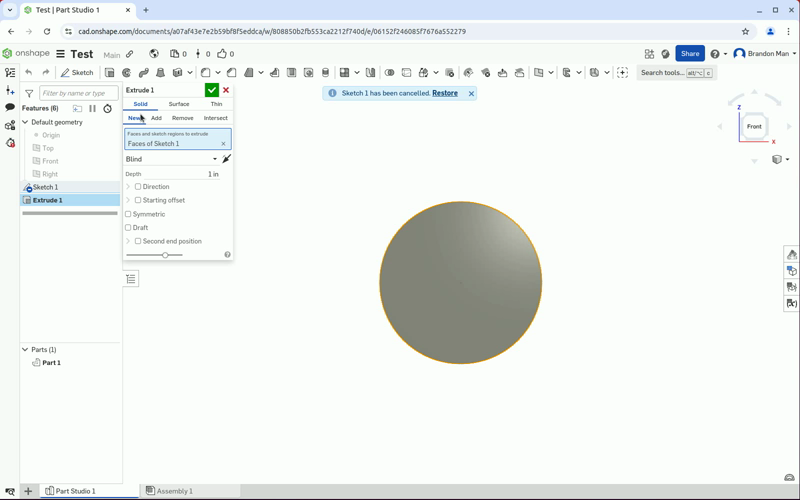
mouse_move(137, 120)
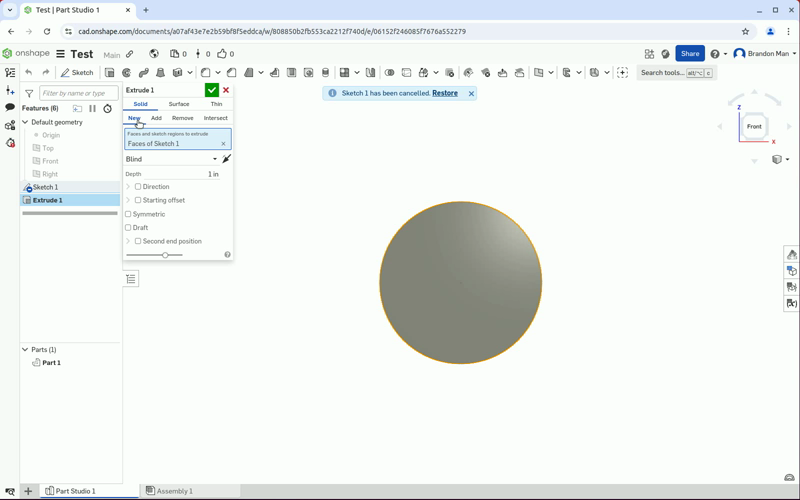
click(137, 120)
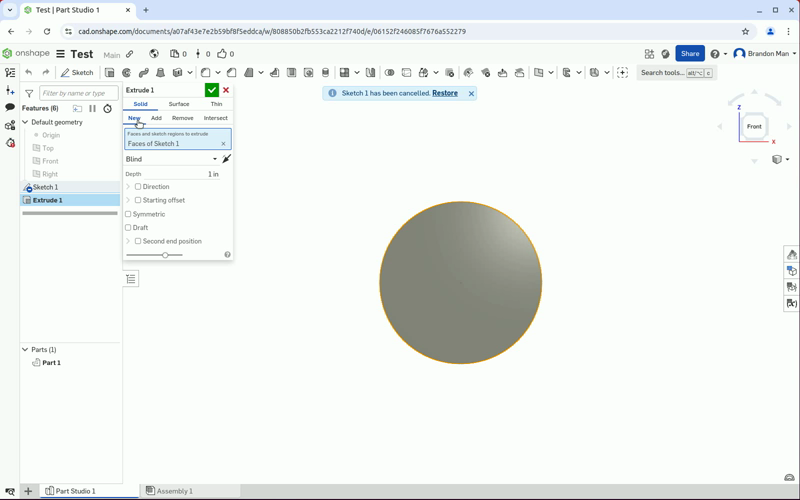
key(tab, 4)
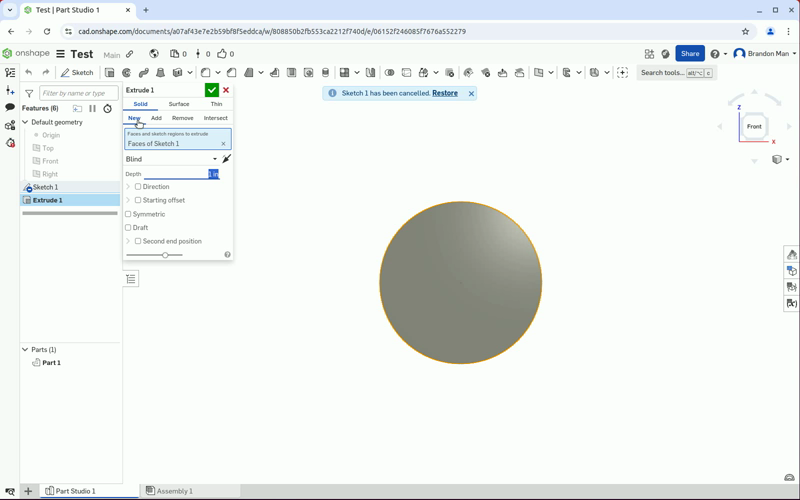
text(16.609)
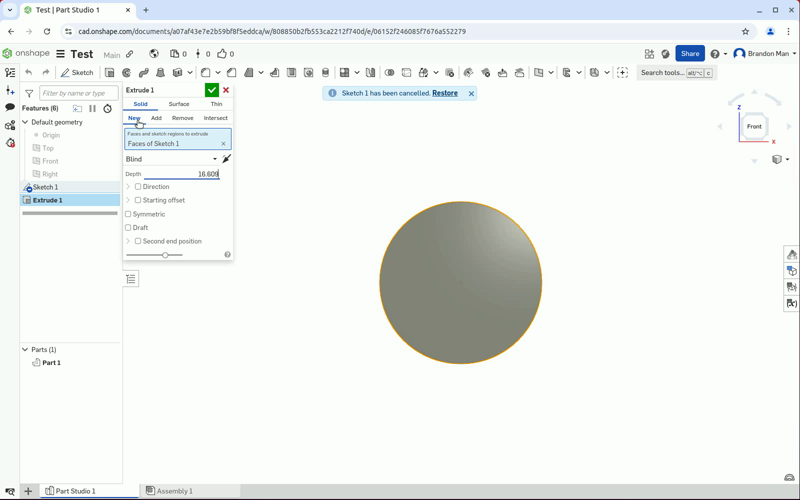
key(enter)
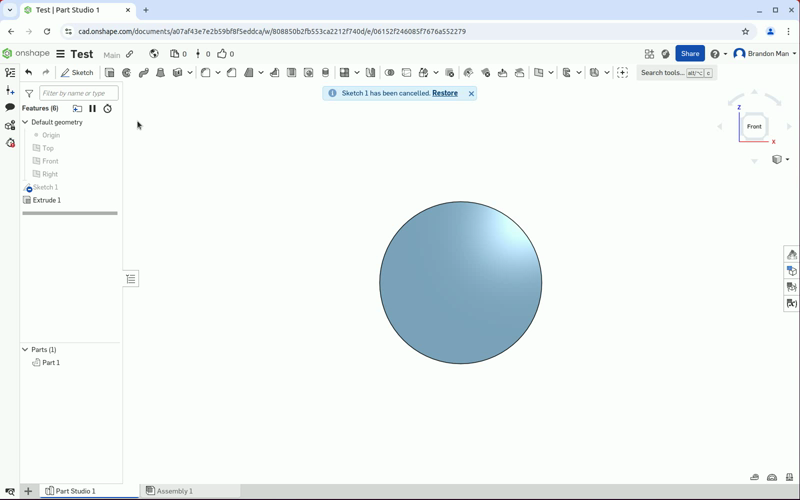
key(shift+h)
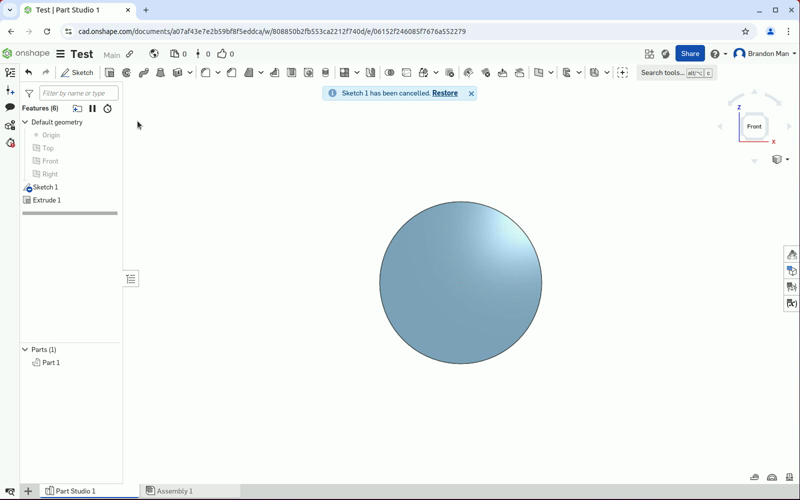
key(shift+h)
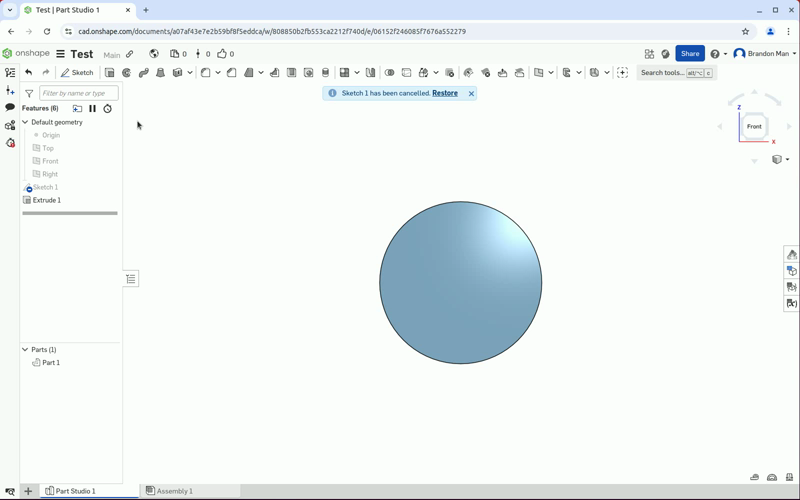
mouse_move(73, 189)
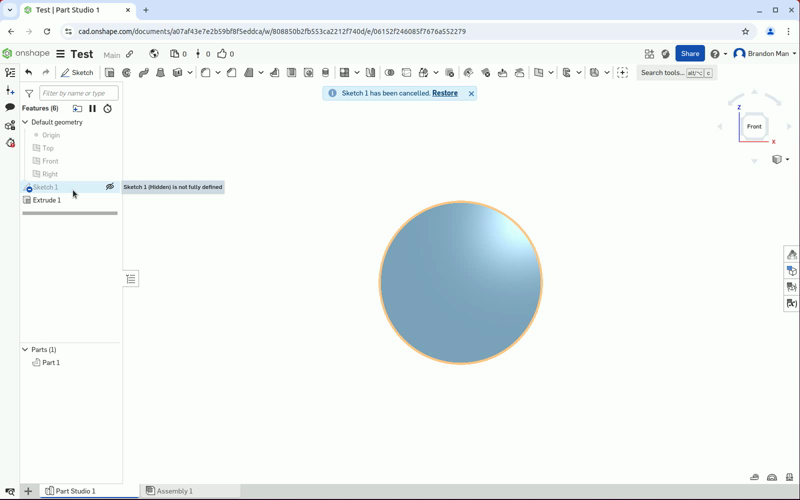
click(73, 189)
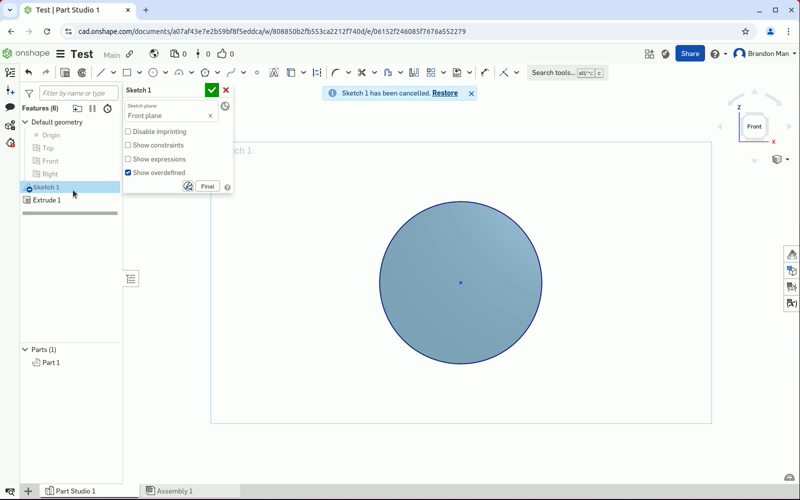
mouse_move(229, 92)
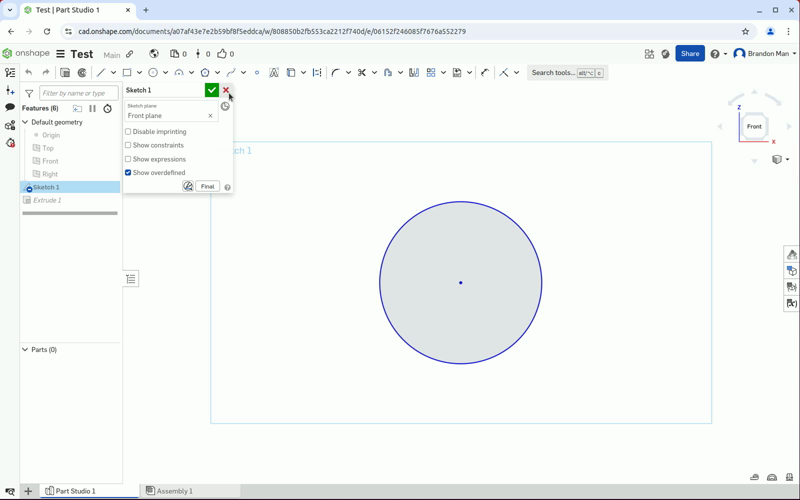
click(229, 92)
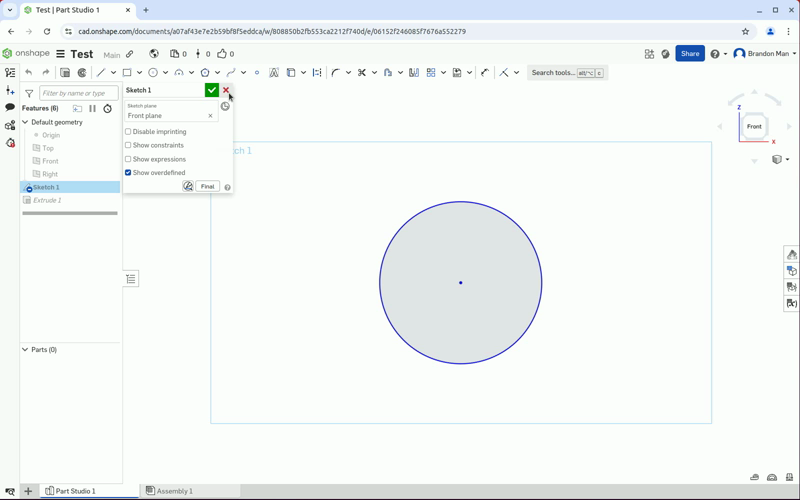
key(shift+s)
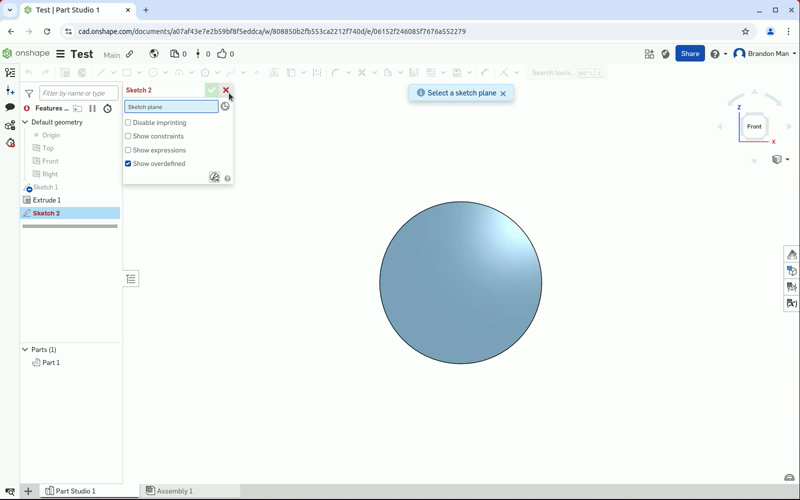
mouse_move(73, 163)
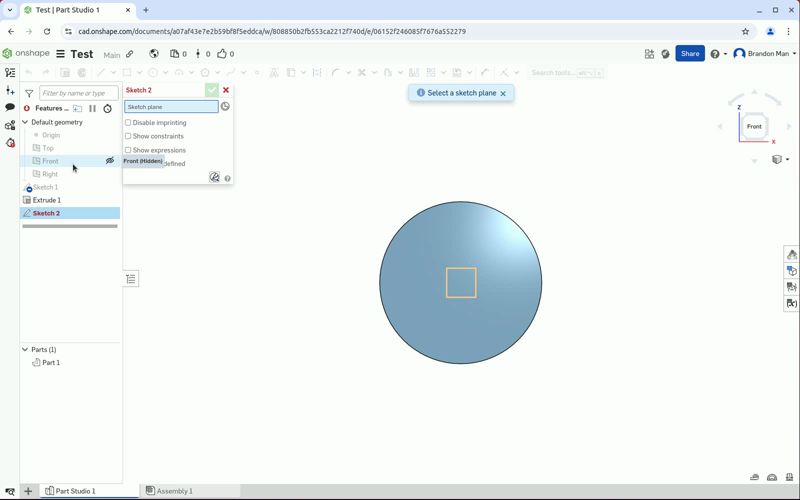
click(73, 163)
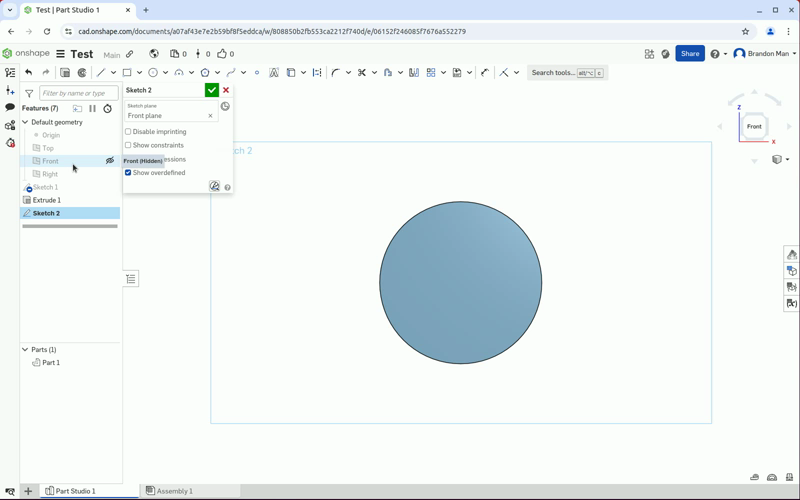
mouse_move(73, 352)
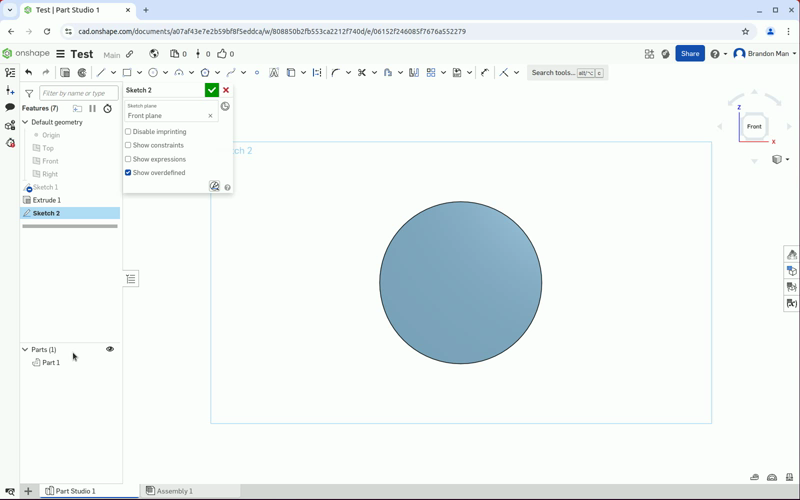
key(y)
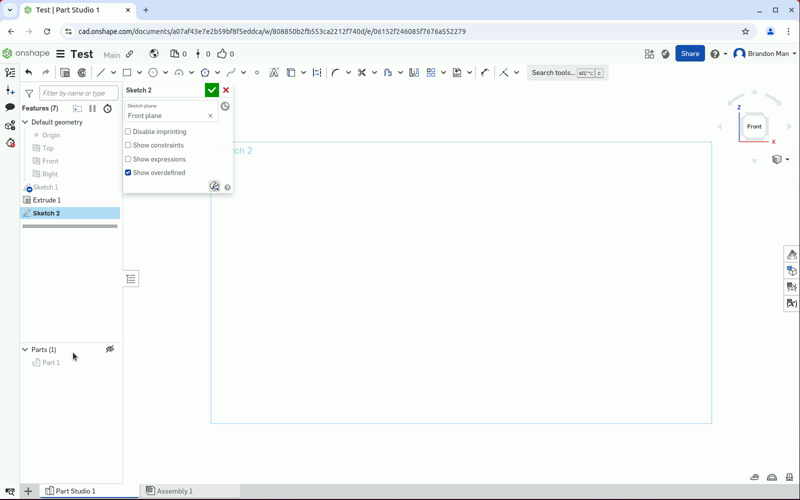
key(c)
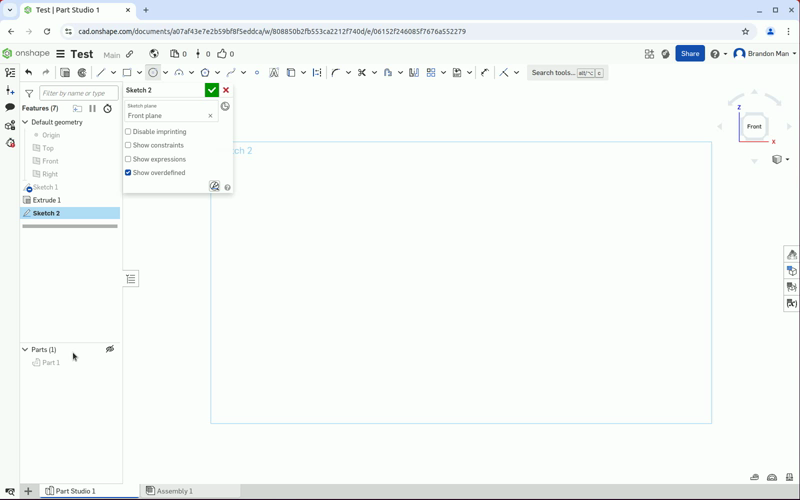
key_down(shift)
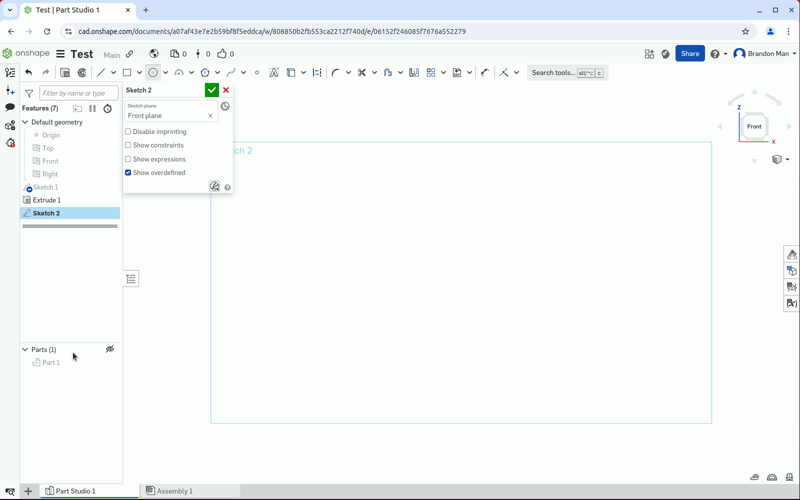
mouse_move(460, 282)
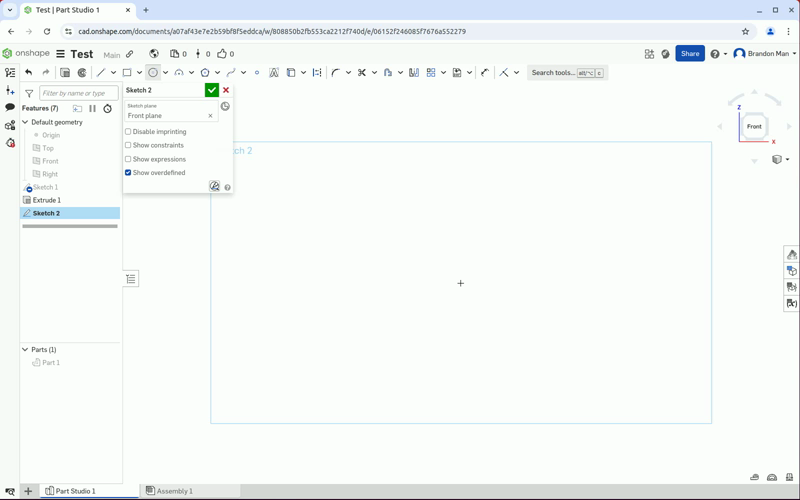
click(460, 282)
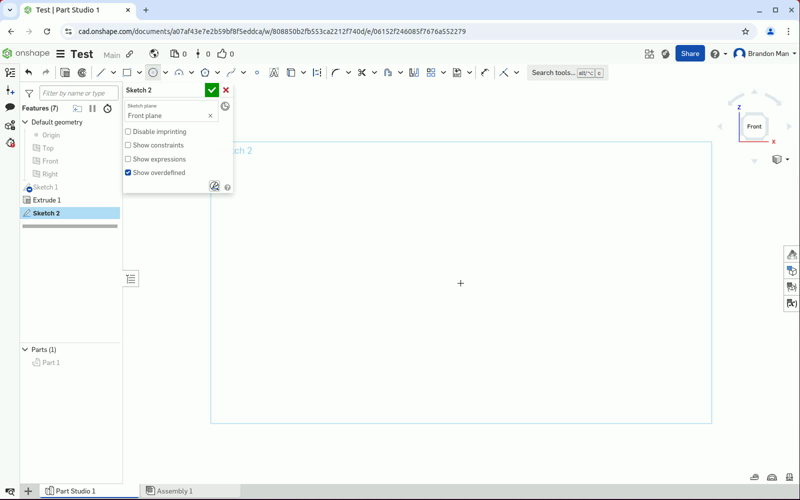
key_up(shift)
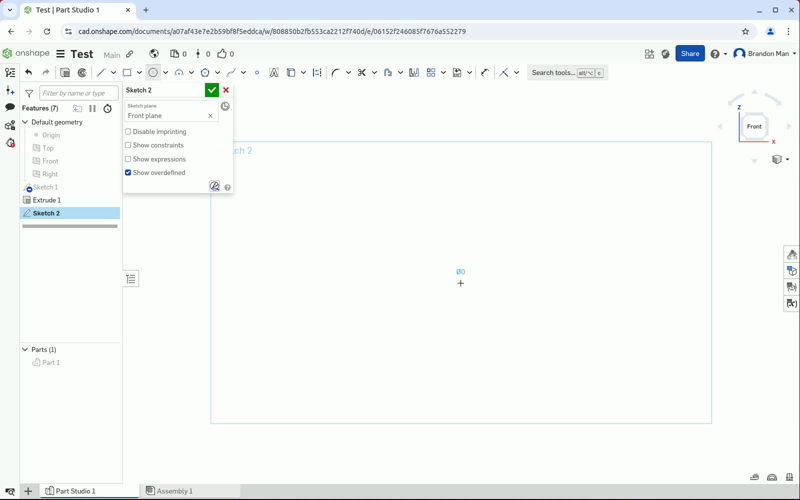
mouse_move(541, 282)
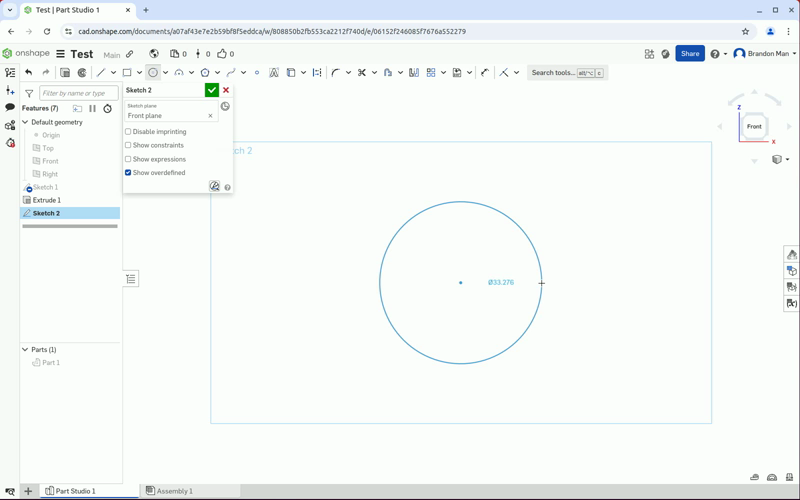
click(541, 282)
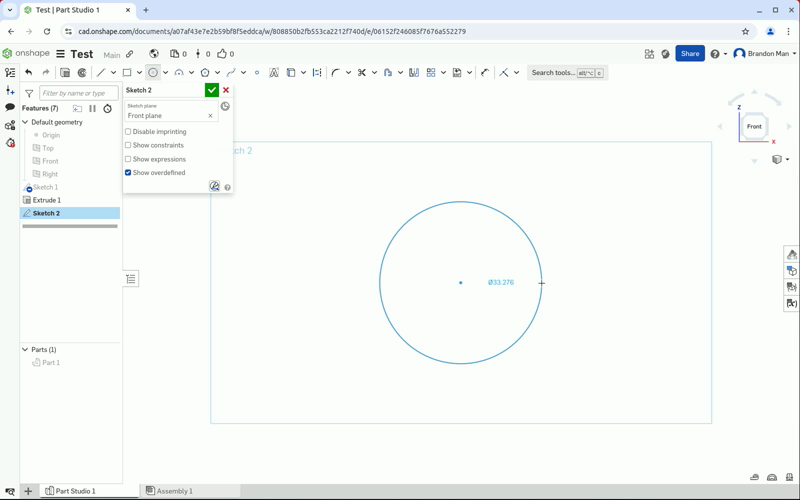
key(esc)
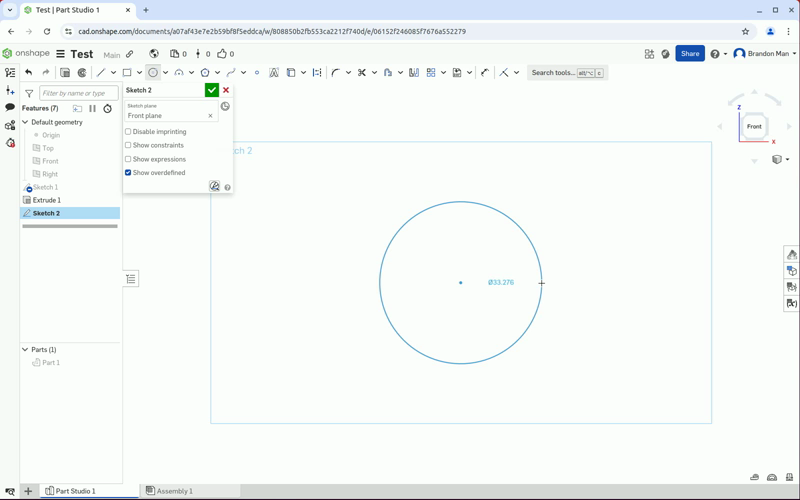
mouse_move(510, 277)
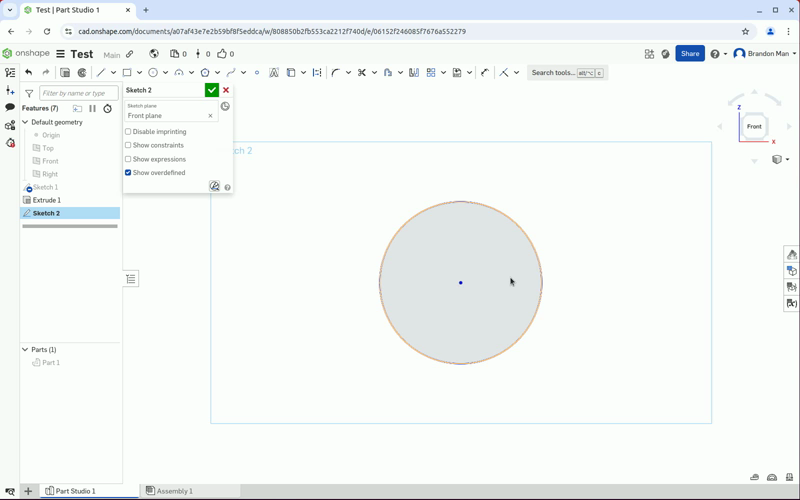
click(510, 277)
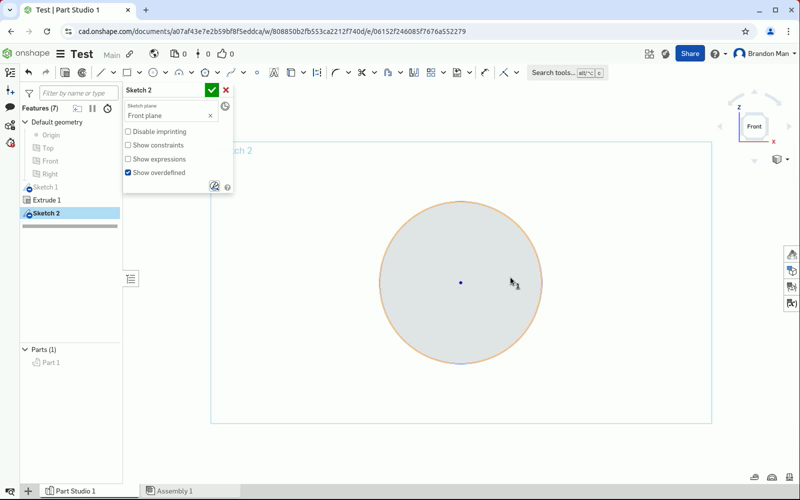
mouse_move(73, 352)
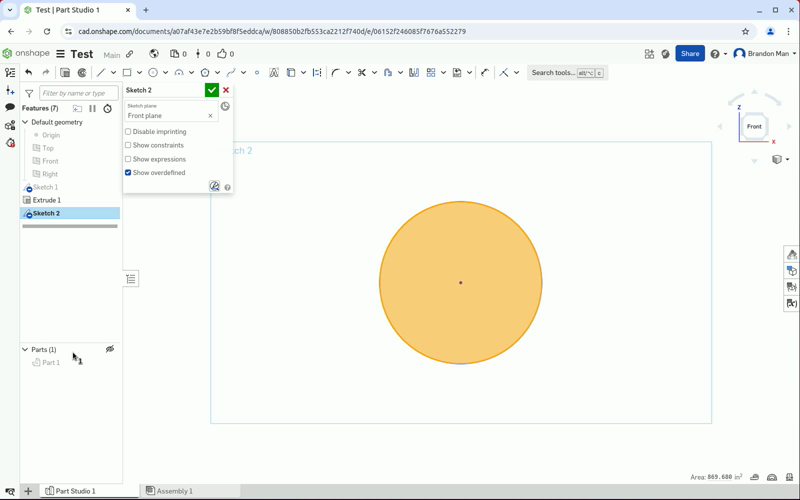
key(shift+y)
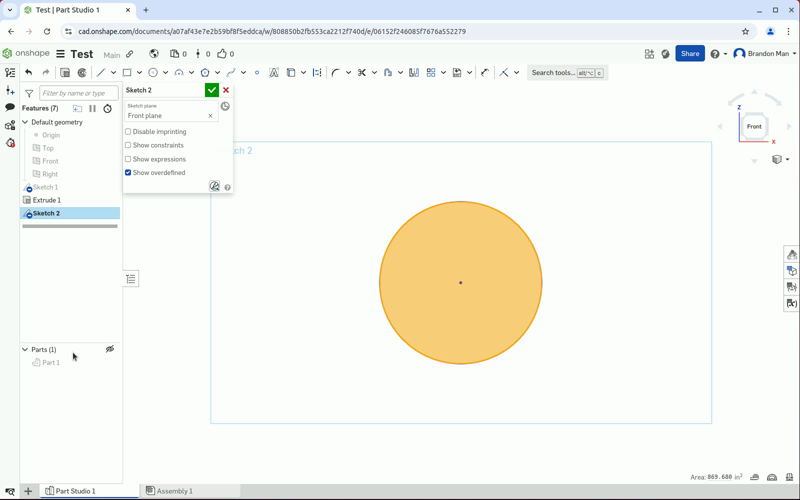
key(shift+e)
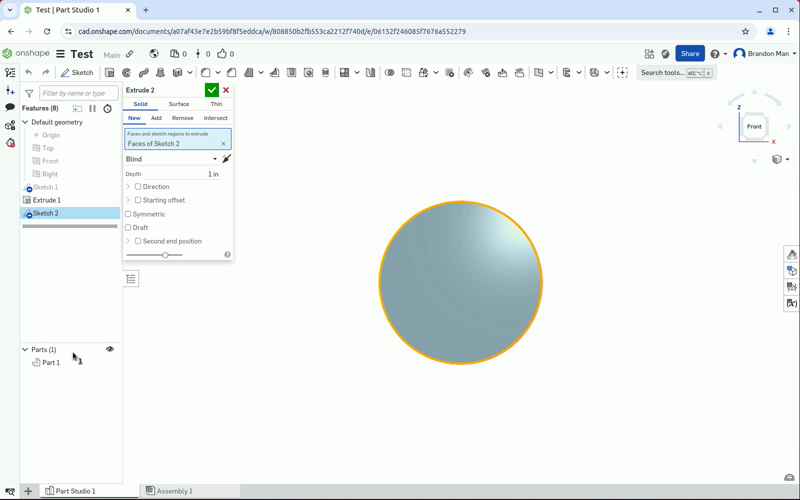
mouse_move(143, 106)
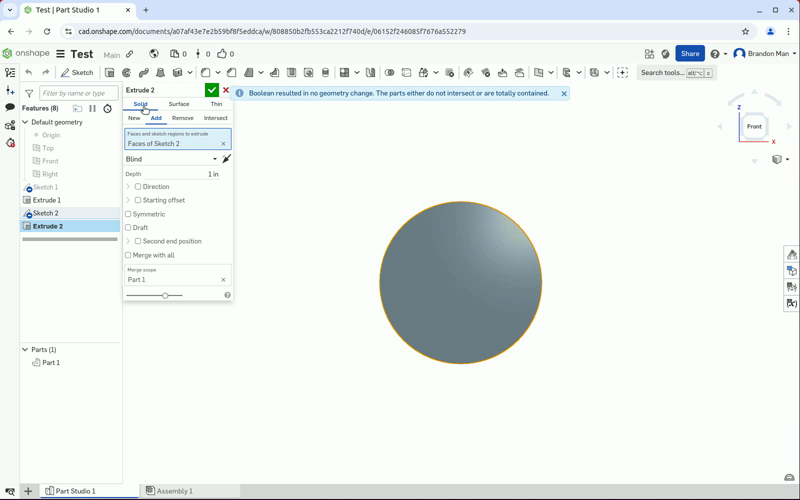
click(143, 106)
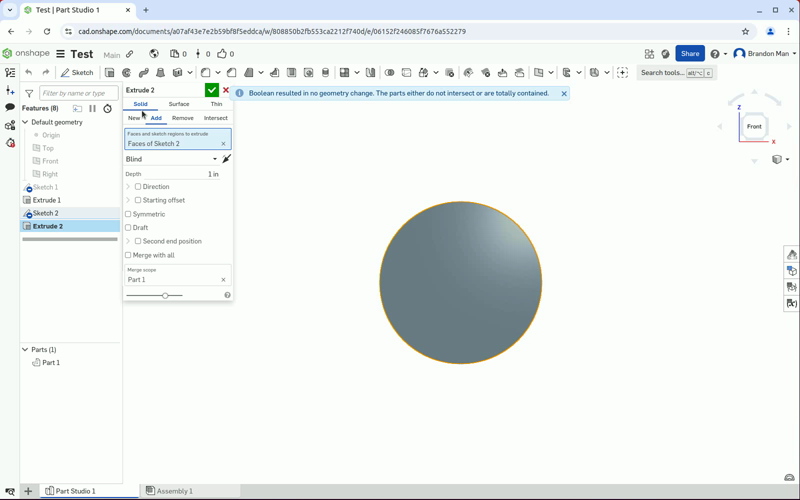
mouse_move(137, 120)
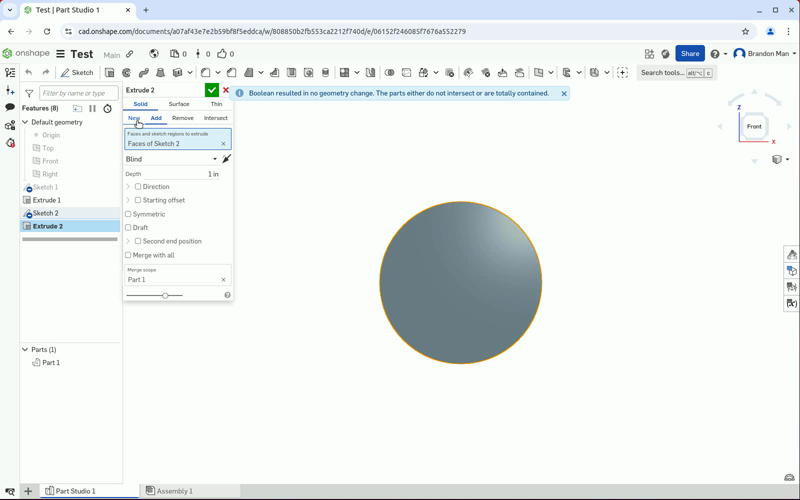
click(137, 120)
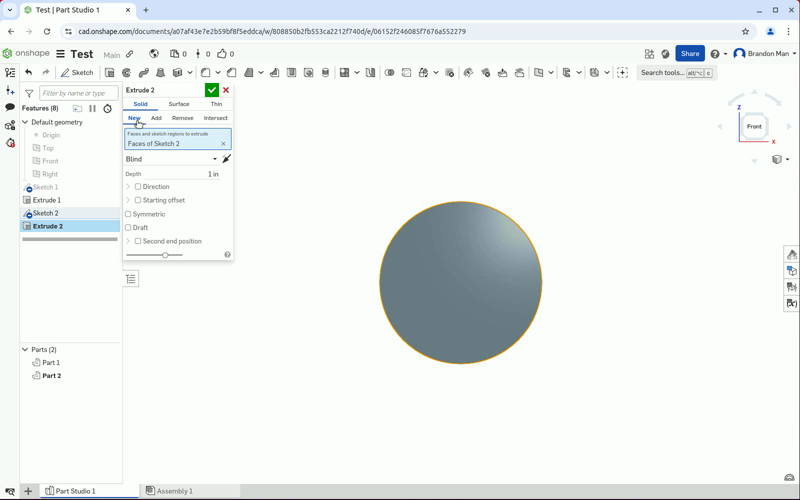
key(tab, 4)
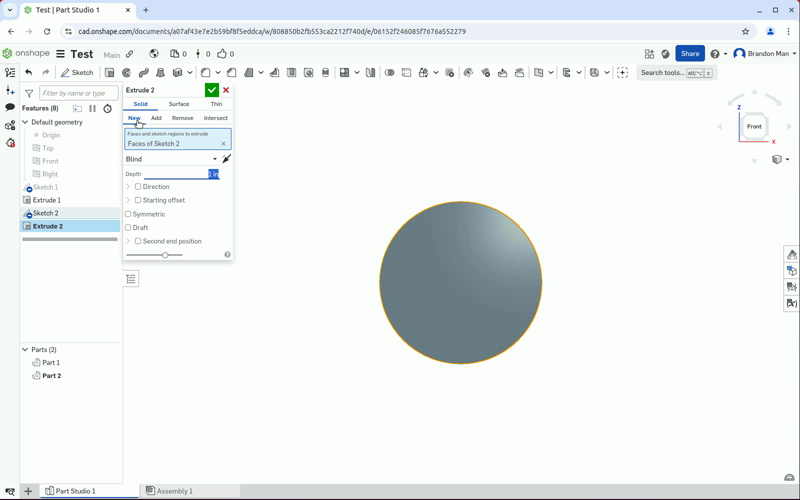
text(23.108)
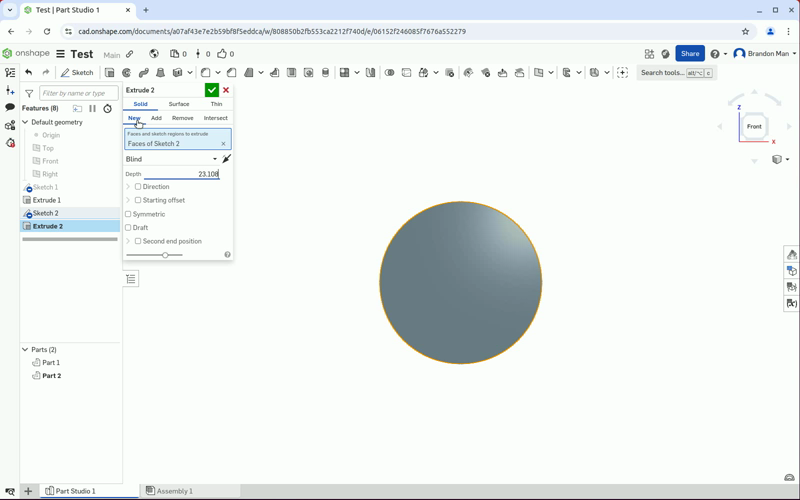
key(enter)
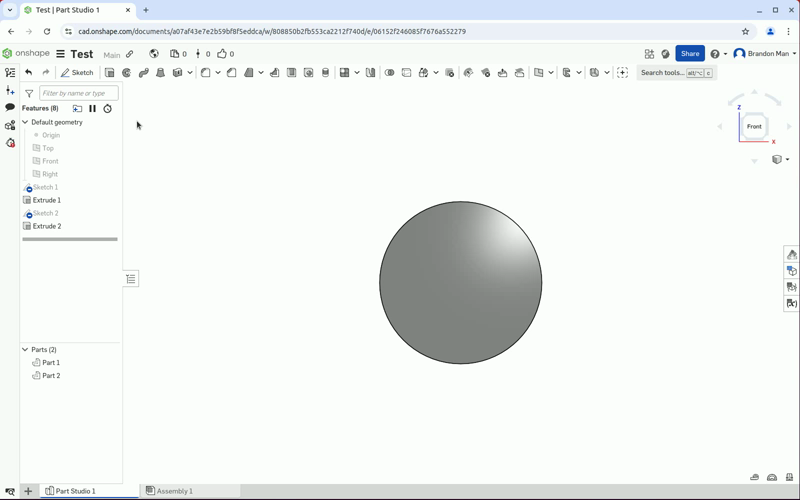
key(shift+h)
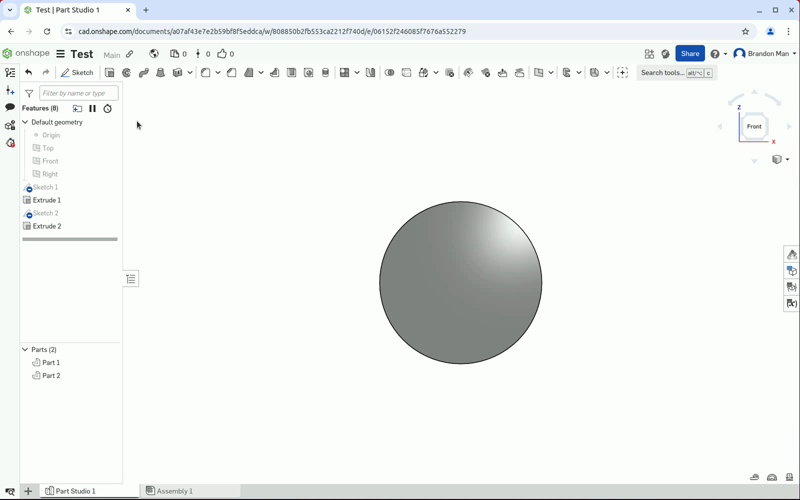
key(shift+h)
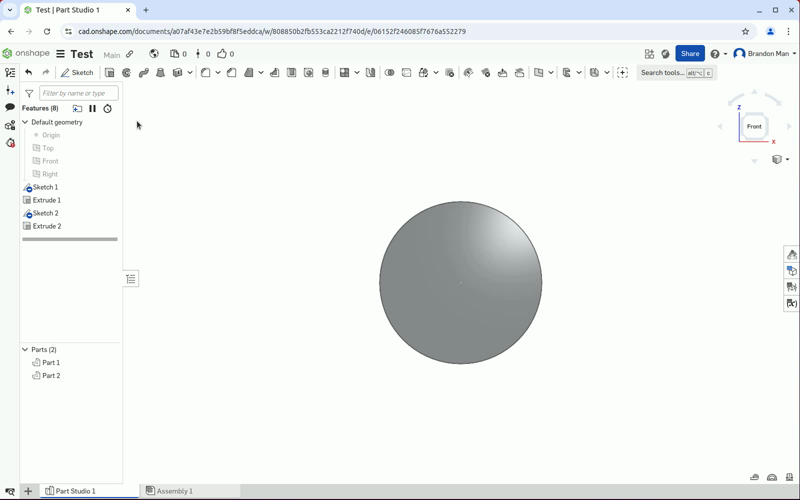
key(shift+7)
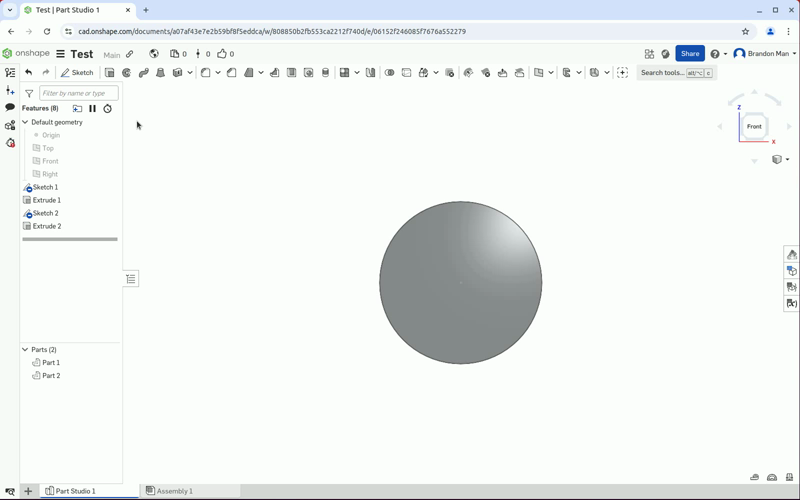
key(left, 2)
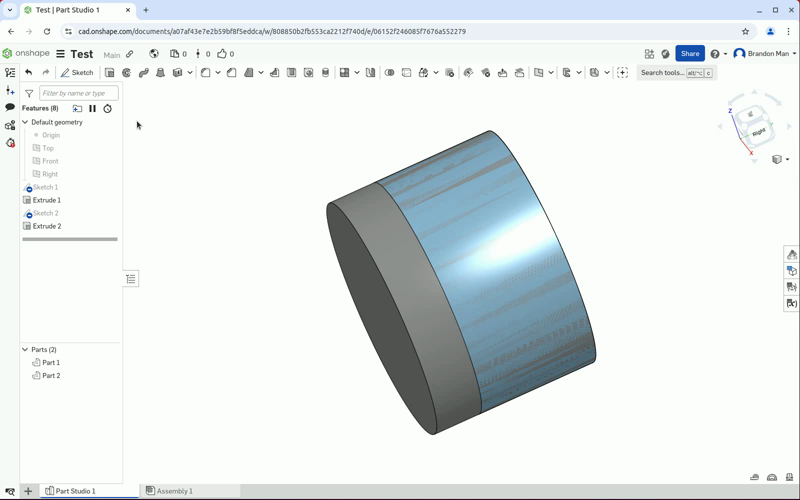
key(down, 2)
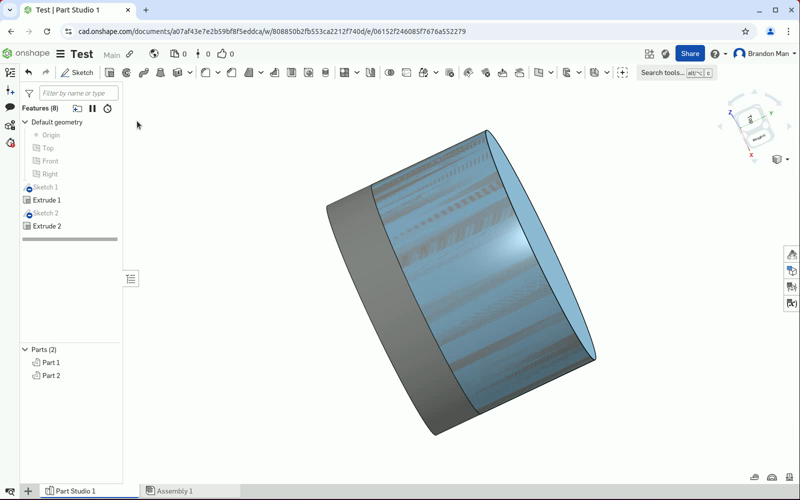
key(up, 2)
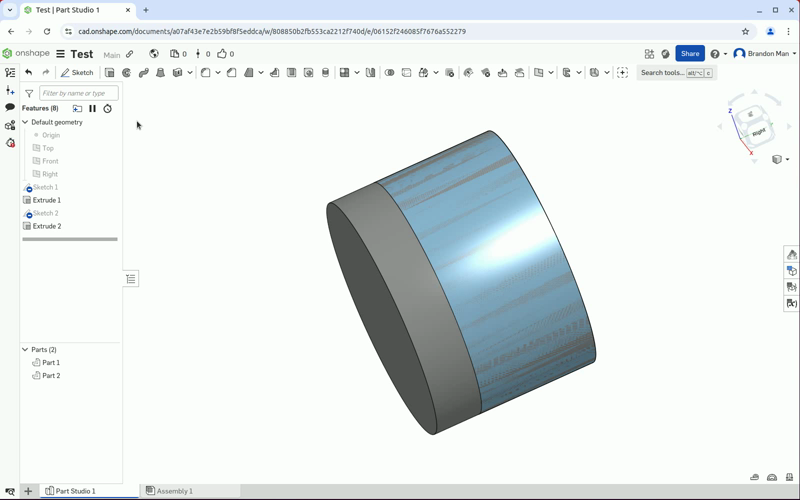
key(right, 2)
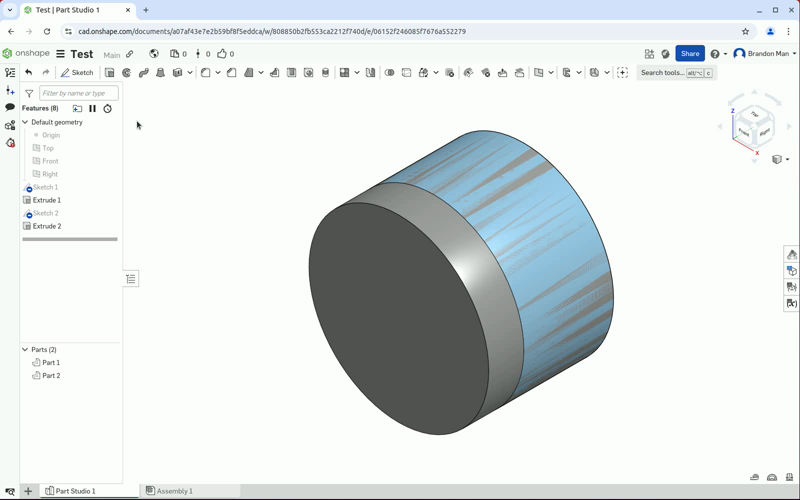
mouse_move(73, 189)
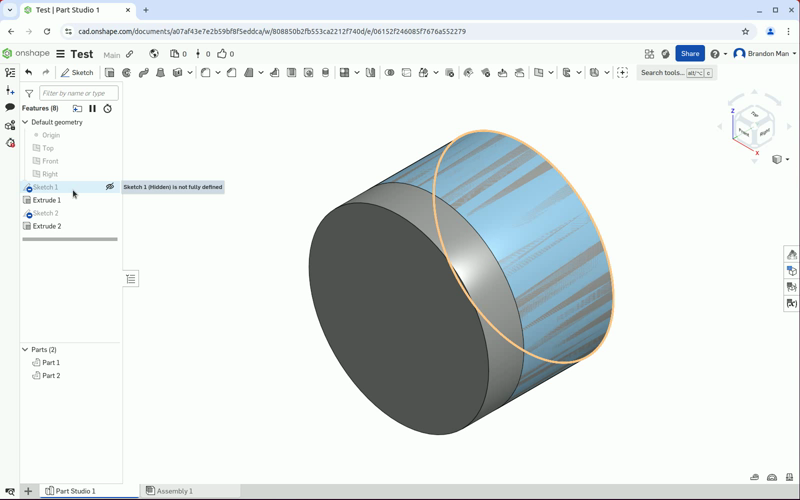
click(73, 189)